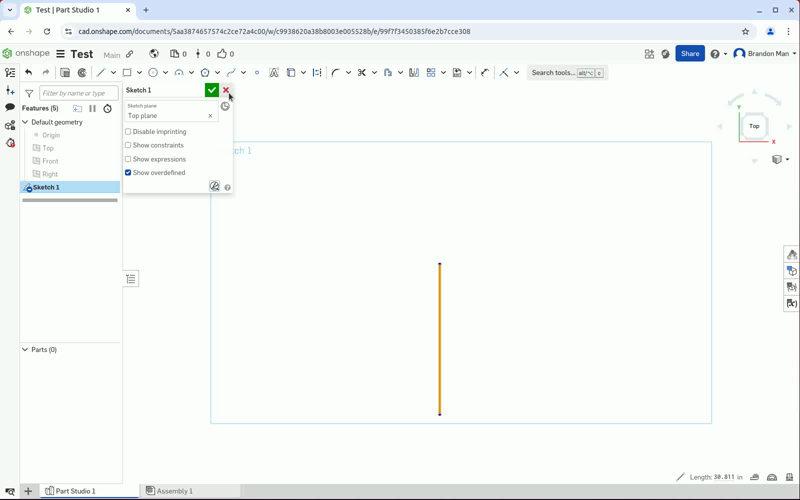
key(shift+h)
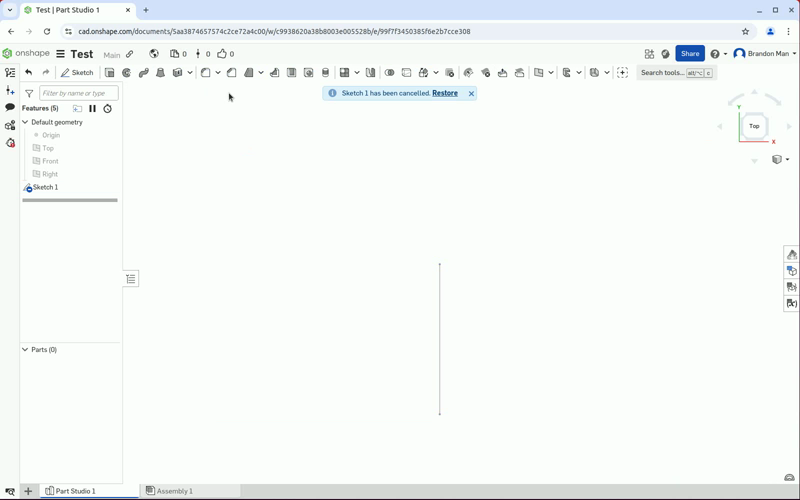
key(shift+s)
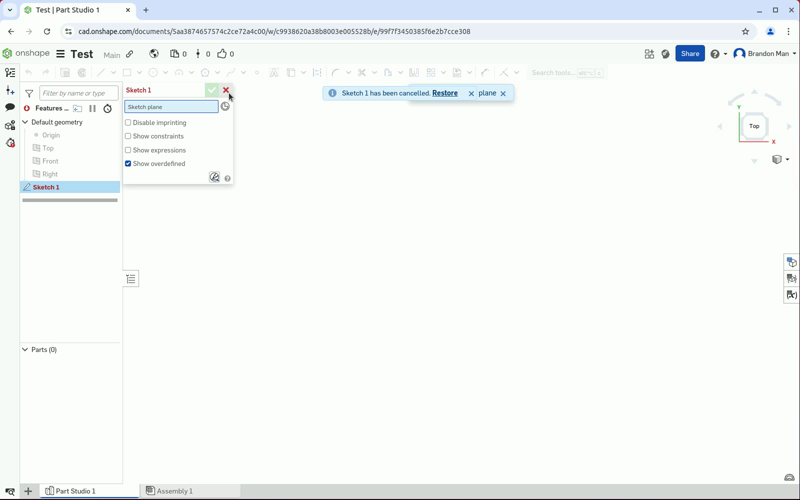
mouse_move(73, 150)
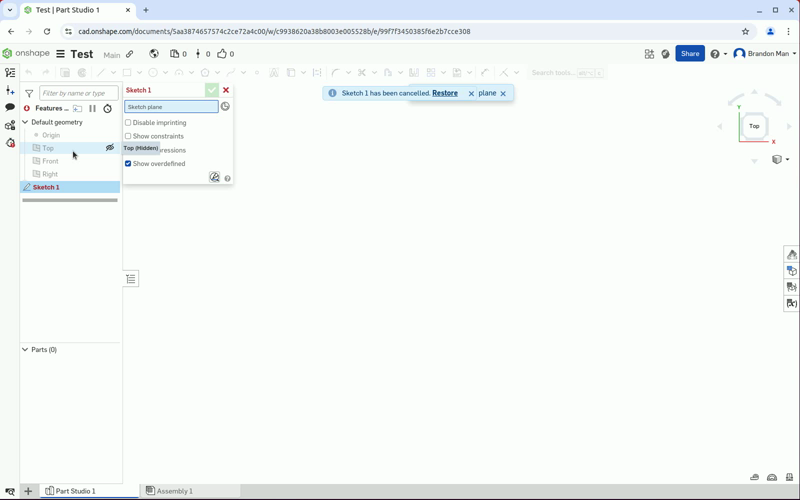
click(73, 150)
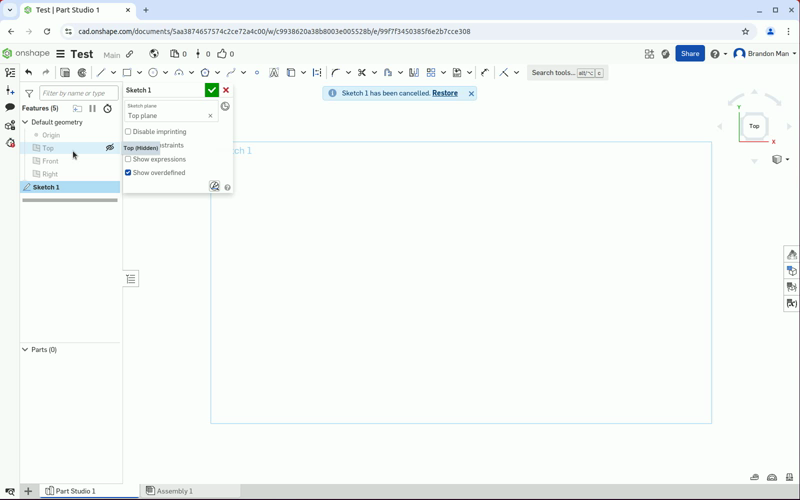
mouse_move(73, 352)
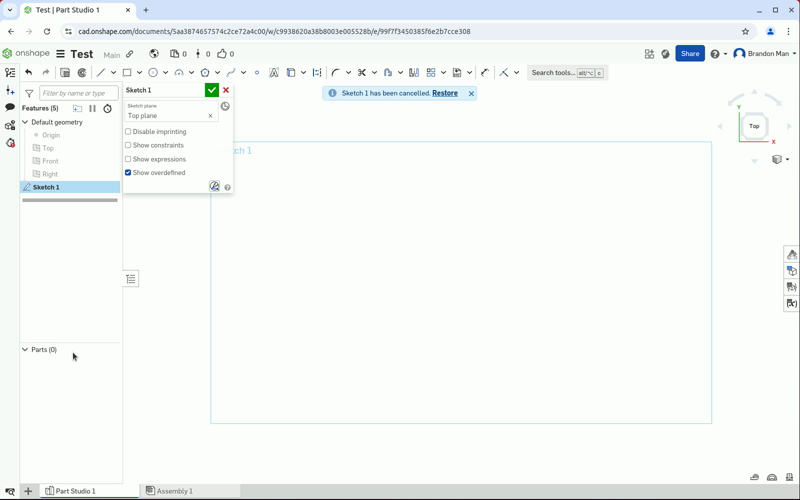
key(y)
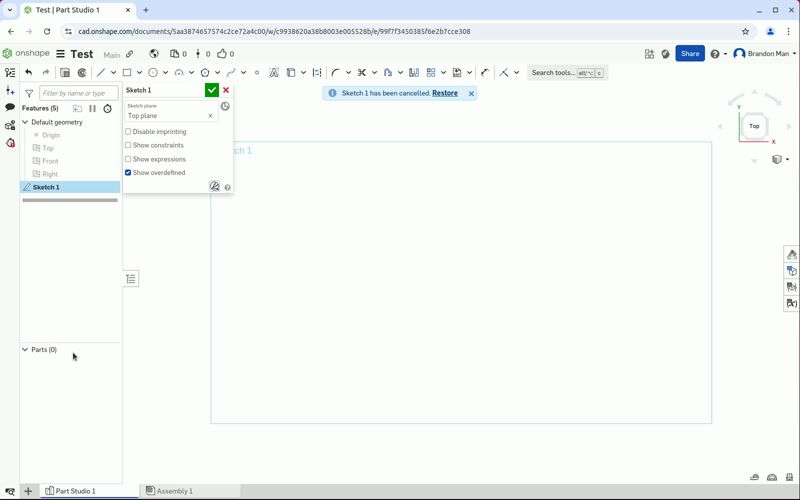
key(c)
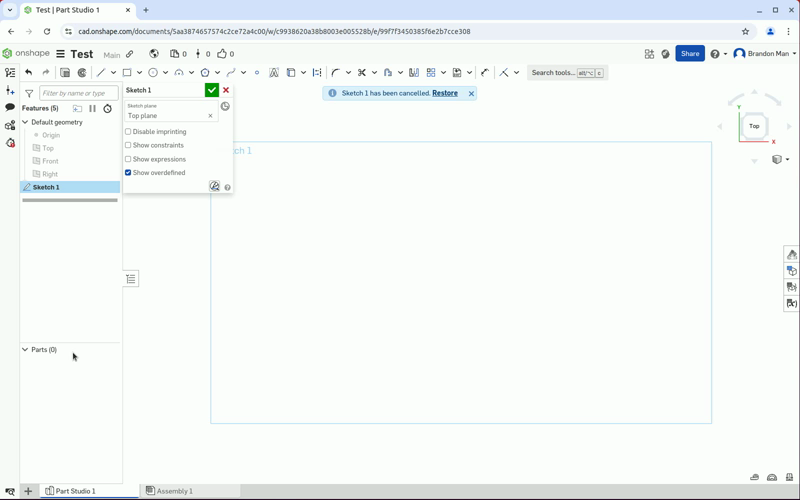
key_down(shift)
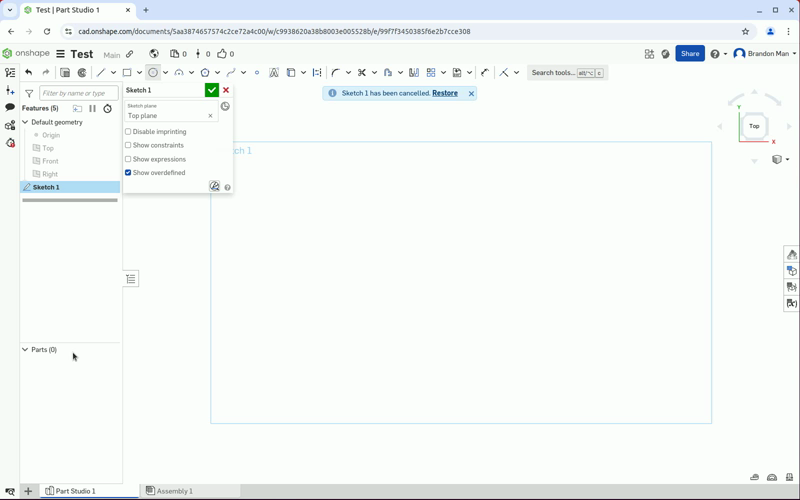
mouse_move(461, 282)
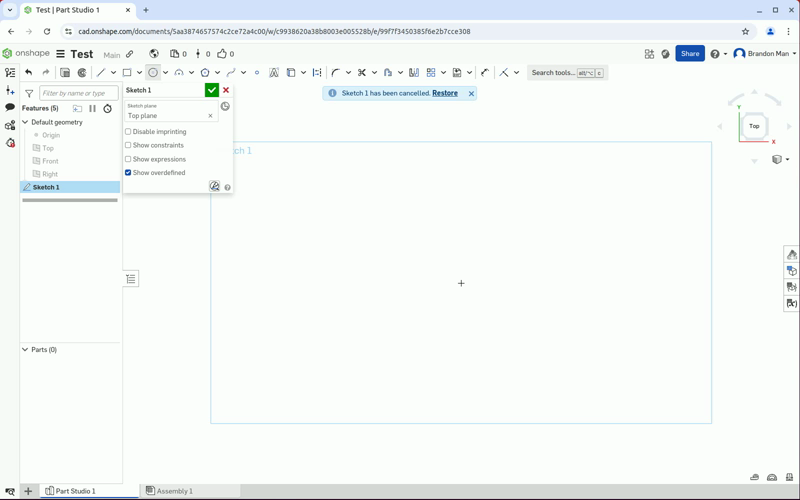
click(461, 282)
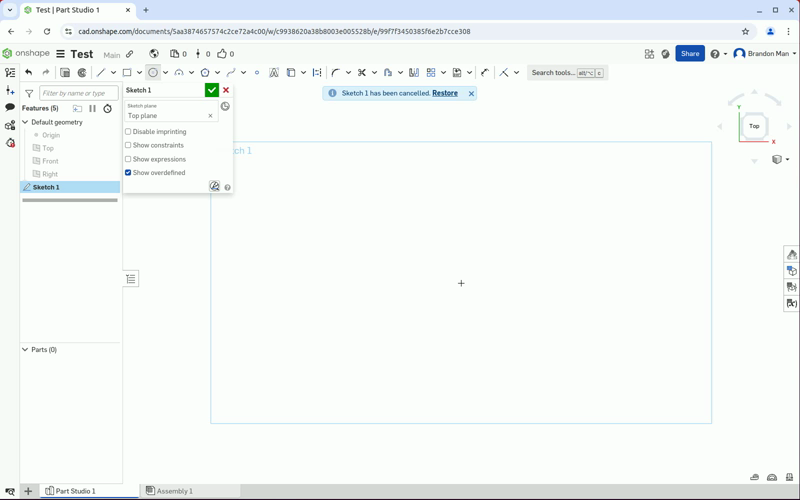
key_up(shift)
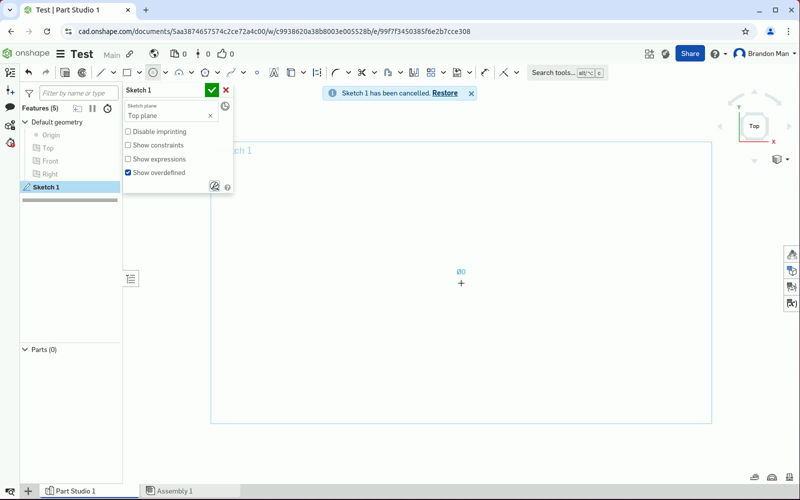
mouse_move(487, 282)
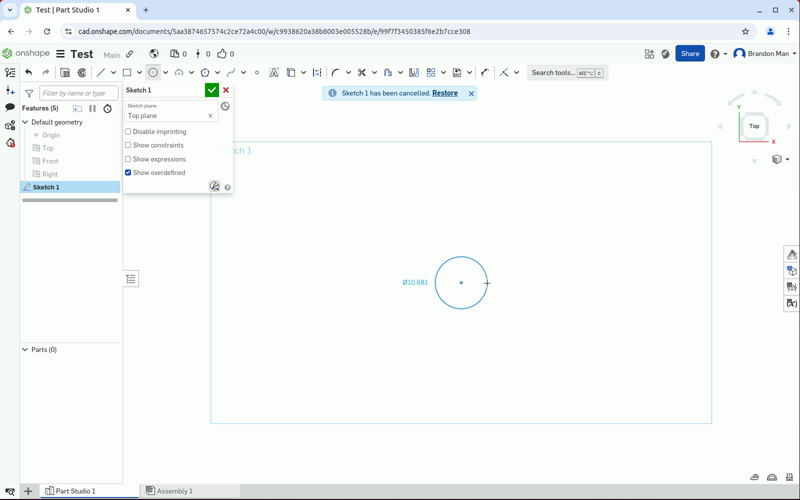
click(487, 282)
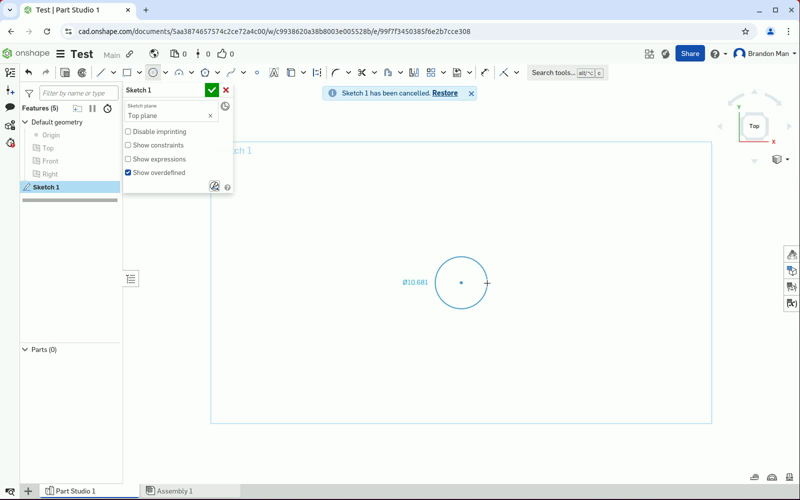
key(esc)
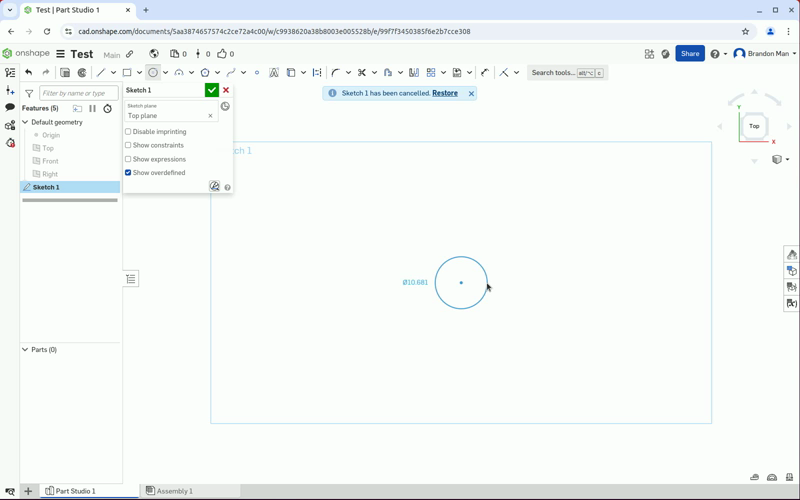
mouse_move(452, 275)
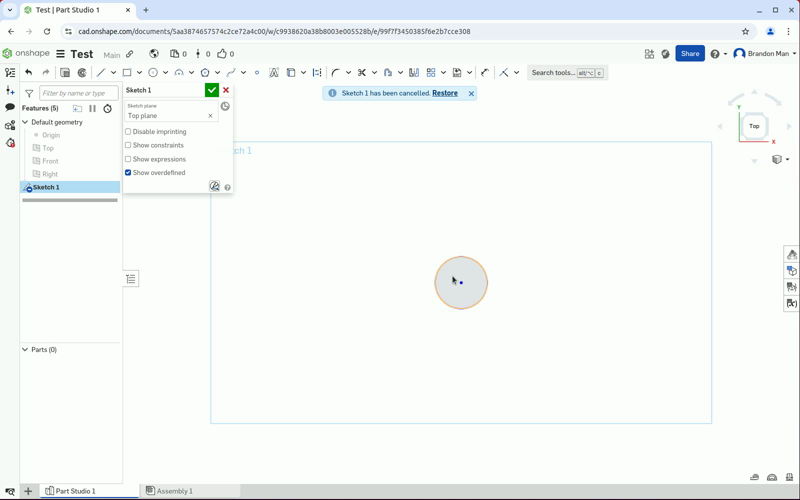
click(452, 275)
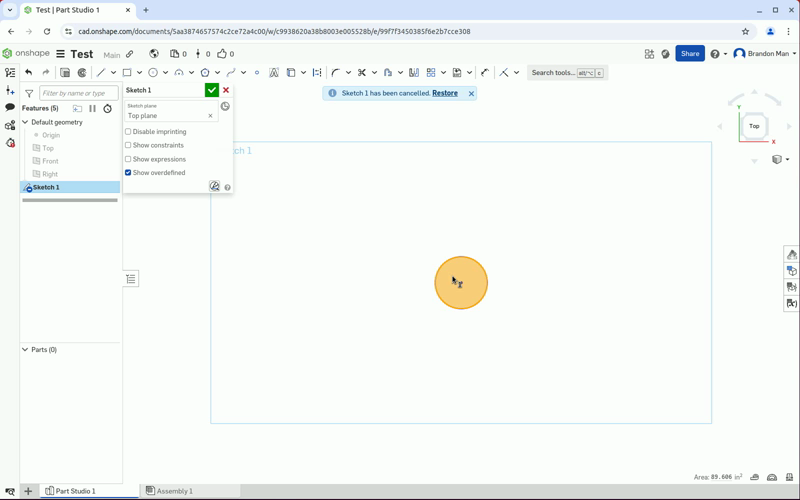
mouse_move(73, 352)
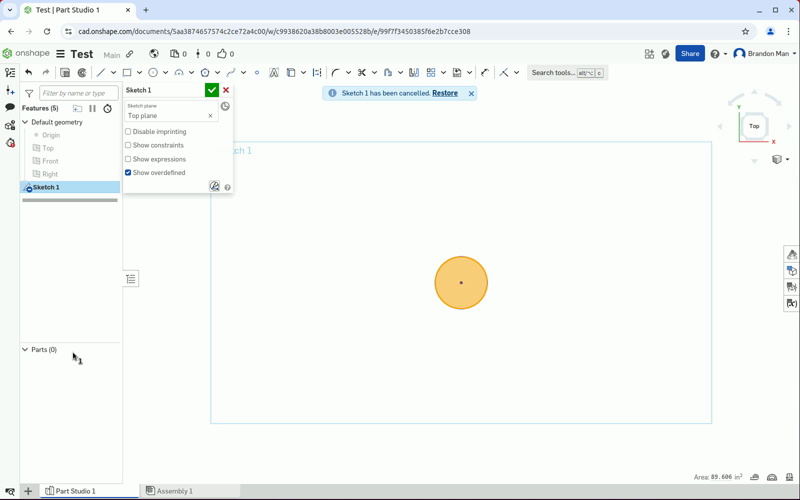
key(shift+y)
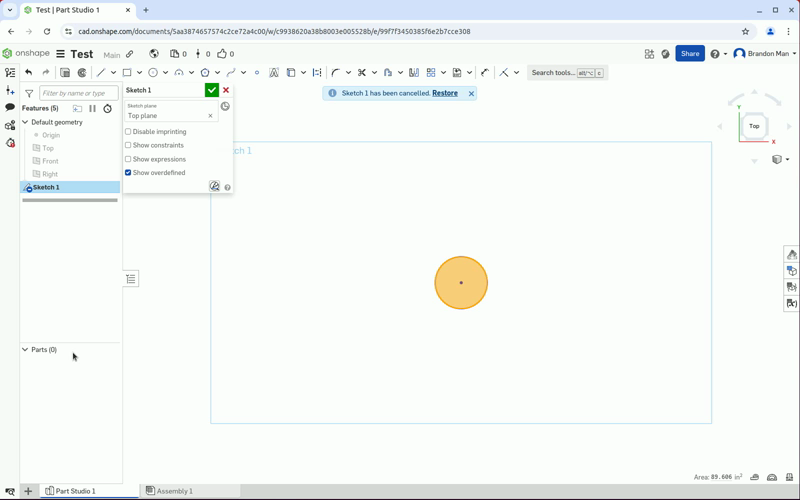
key(shift+e)
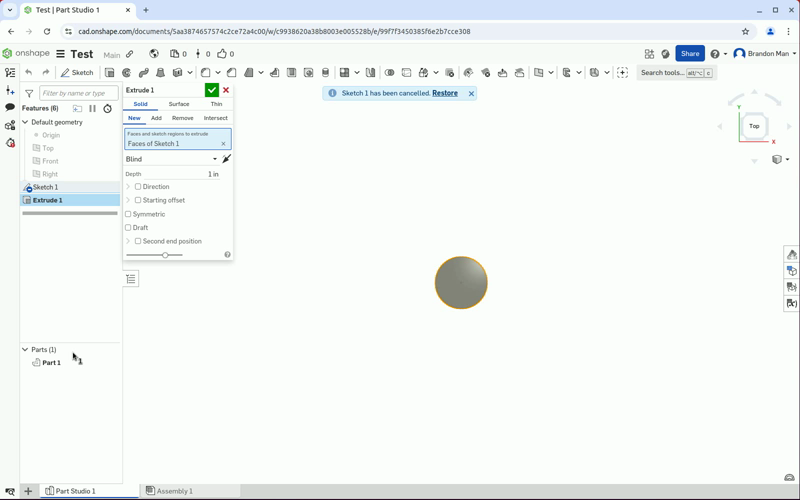
mouse_move(143, 106)
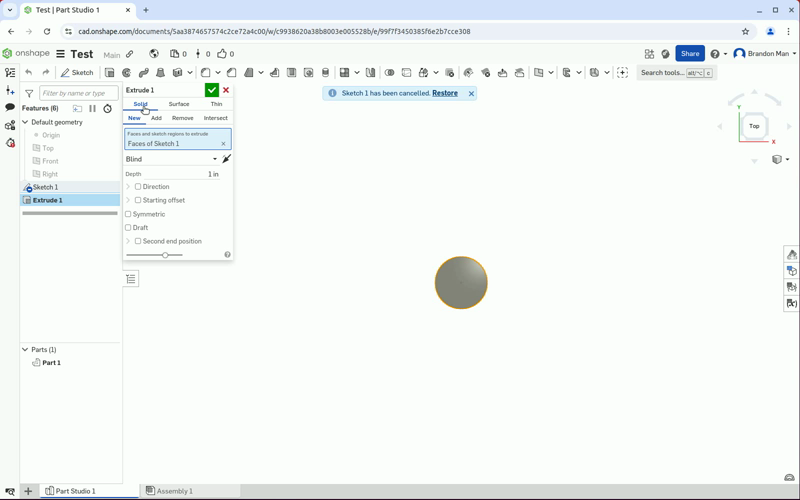
click(143, 106)
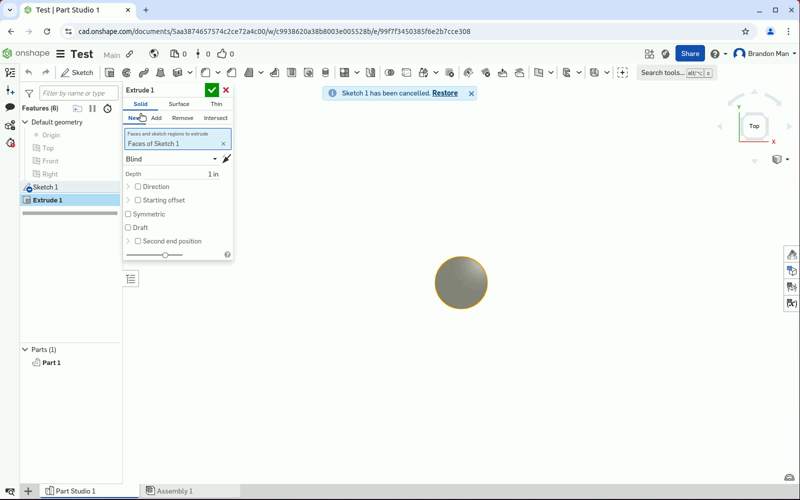
mouse_move(137, 120)
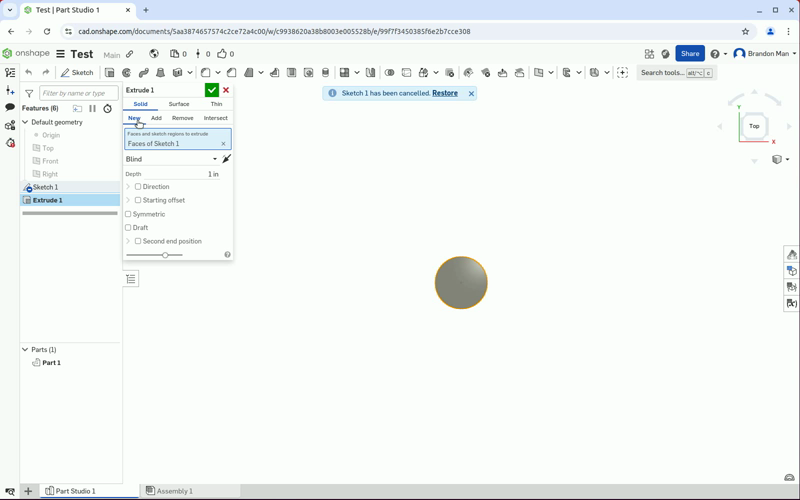
click(137, 120)
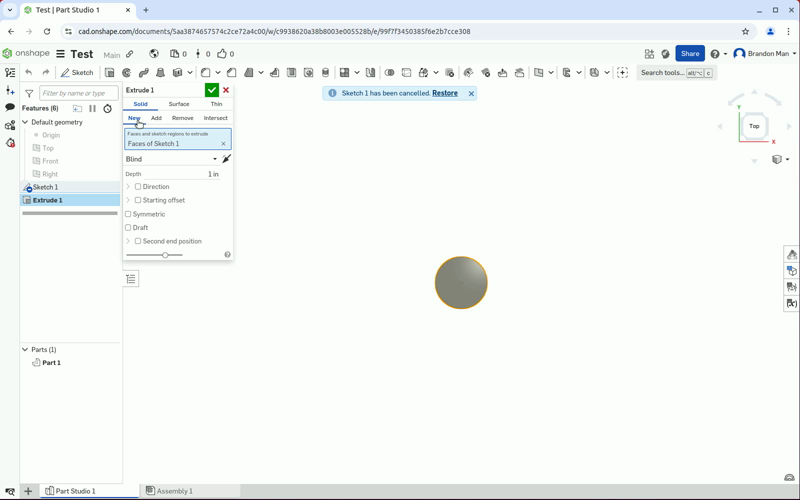
key(tab, 4)
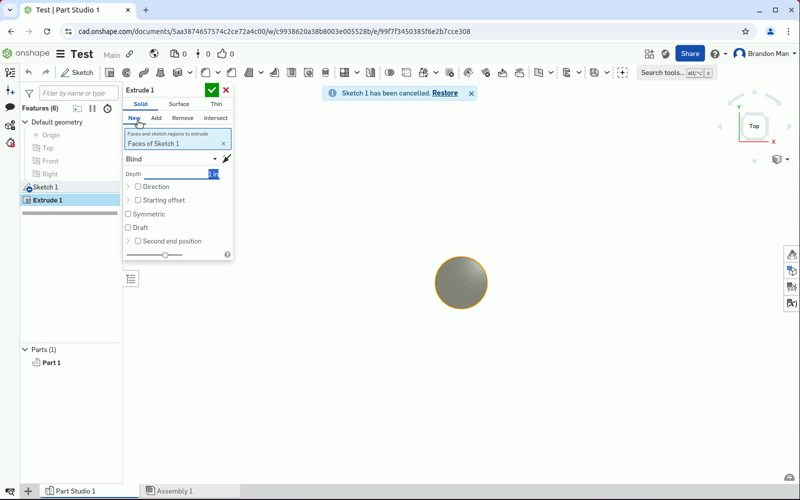
text(2.648)
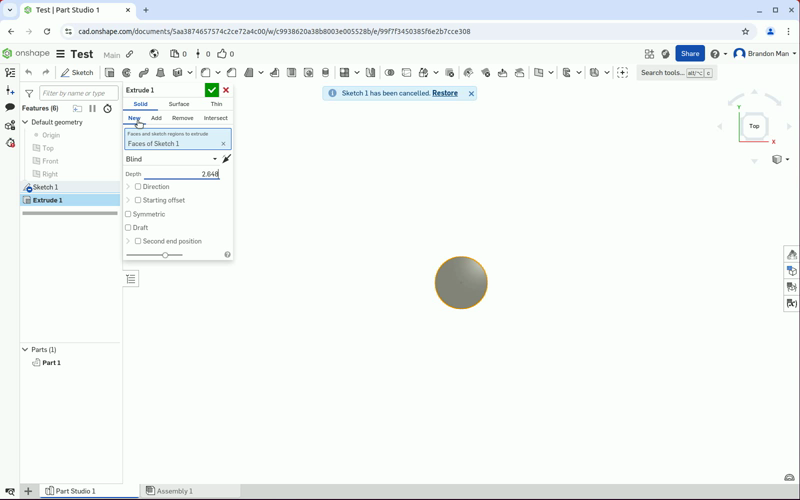
key(enter)
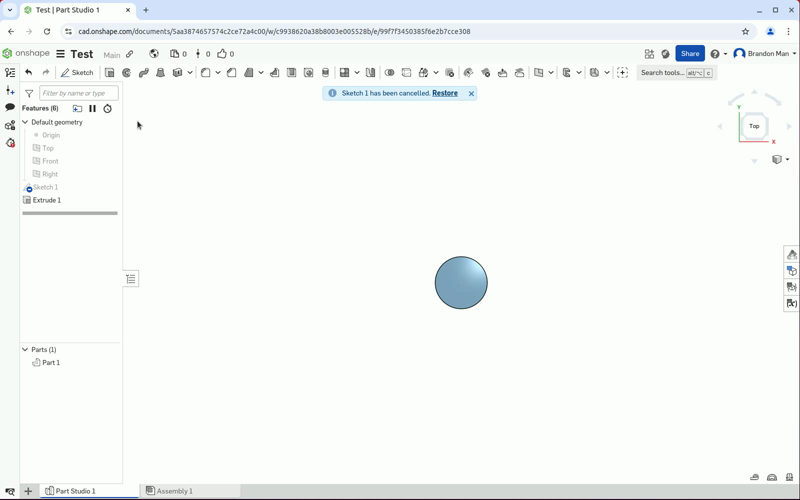
key(shift+h)
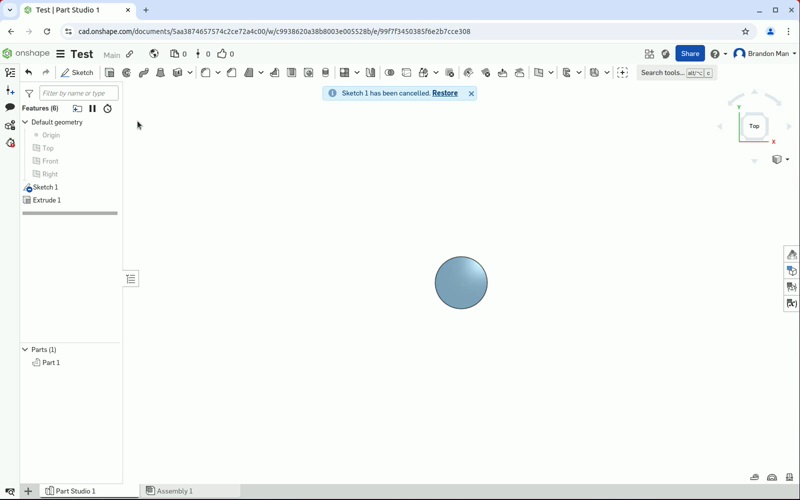
key(shift+h)
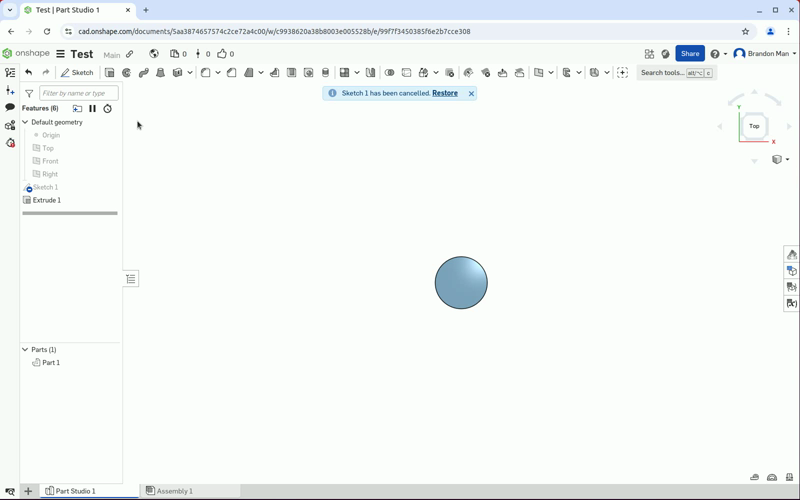
mouse_move(73, 189)
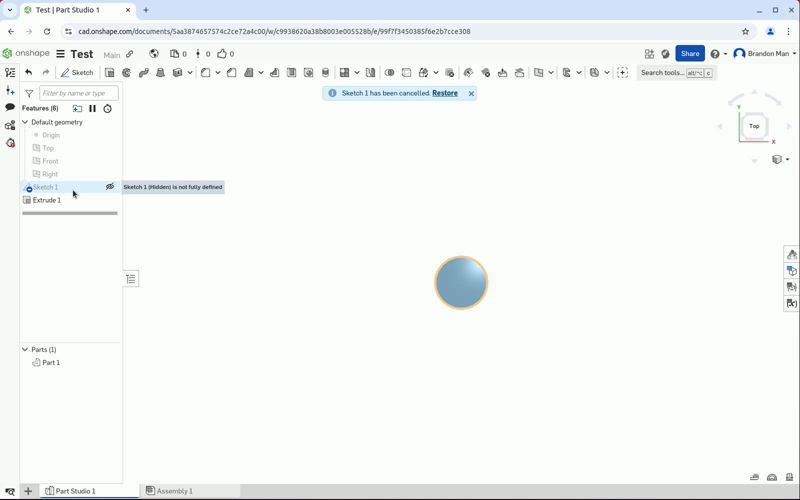
click(73, 189)
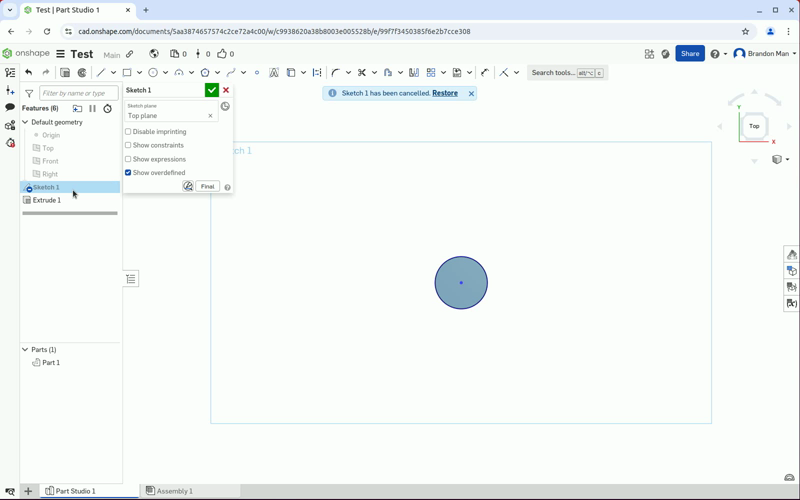
mouse_move(229, 92)
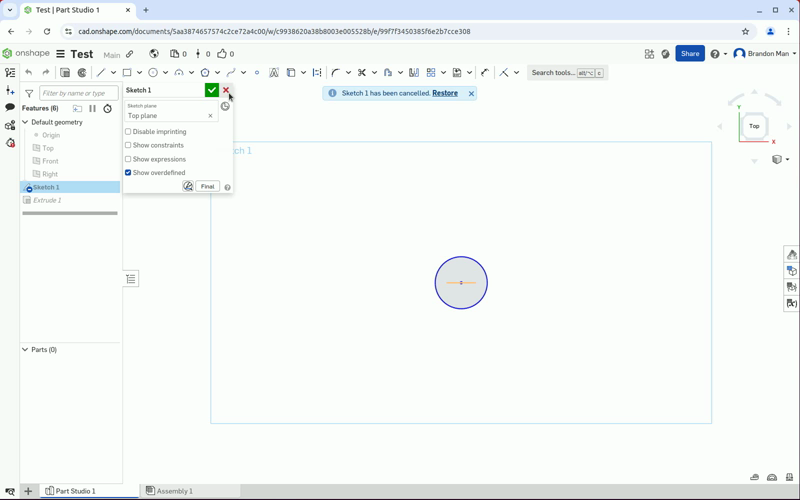
click(229, 92)
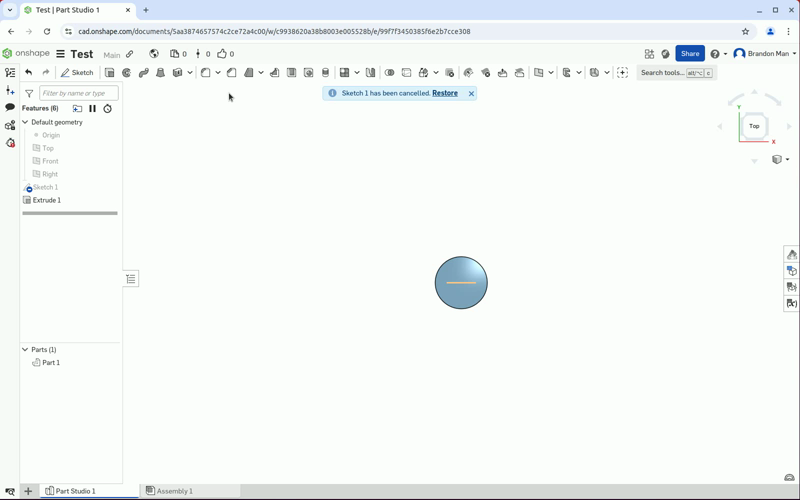
mouse_move(541, 75)
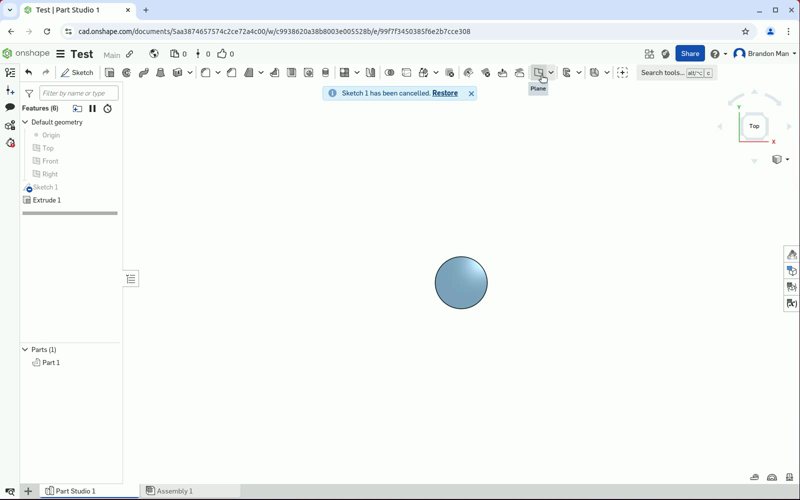
click(541, 75)
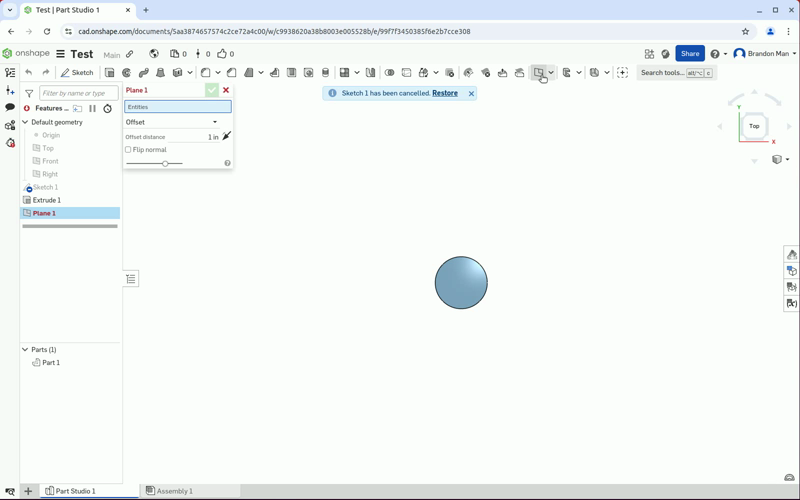
mouse_move(73, 150)
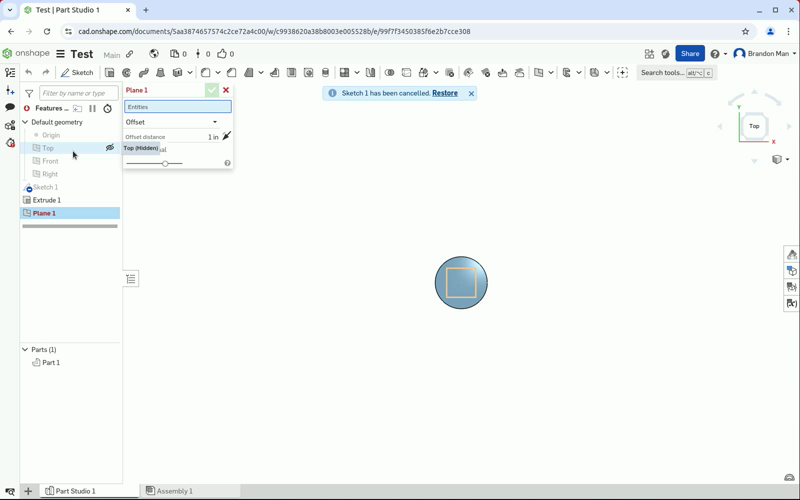
click(73, 150)
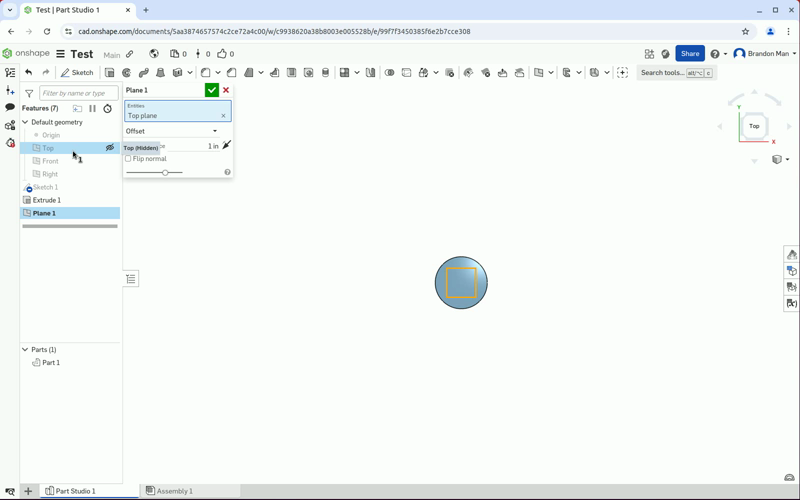
key(tab, 2)
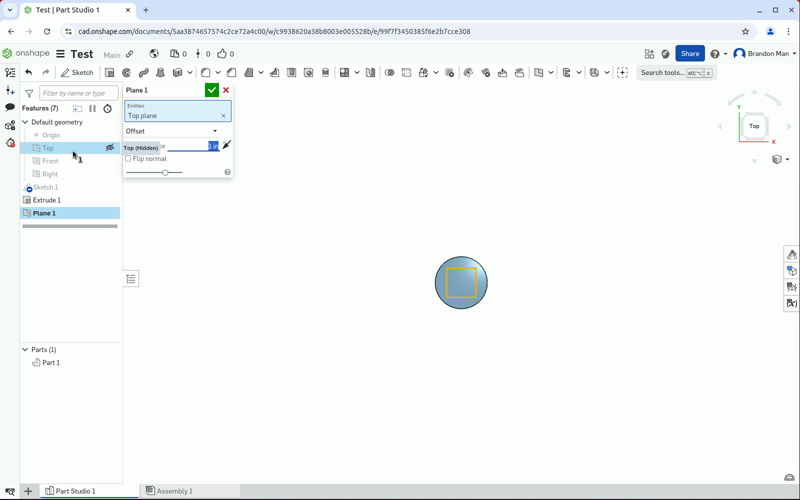
text(2.65)
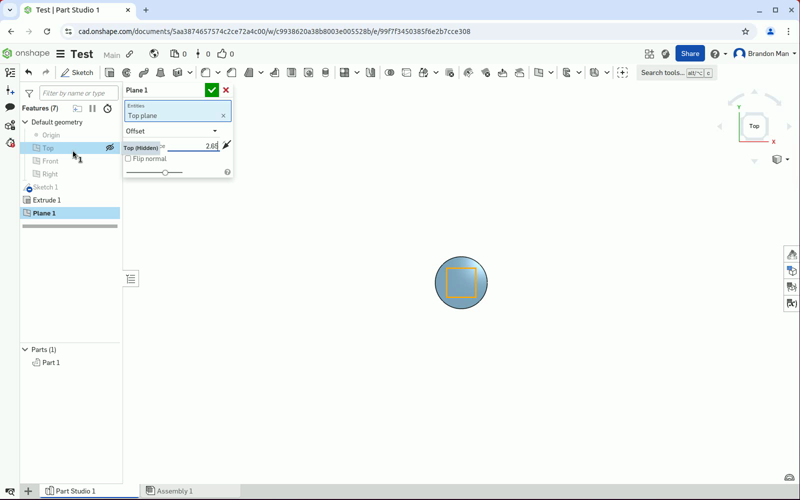
key(enter, 2)
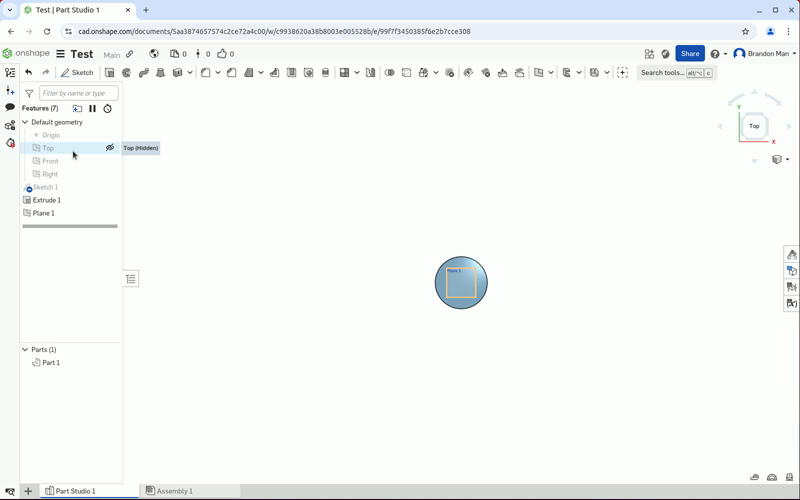
key(shift+s)
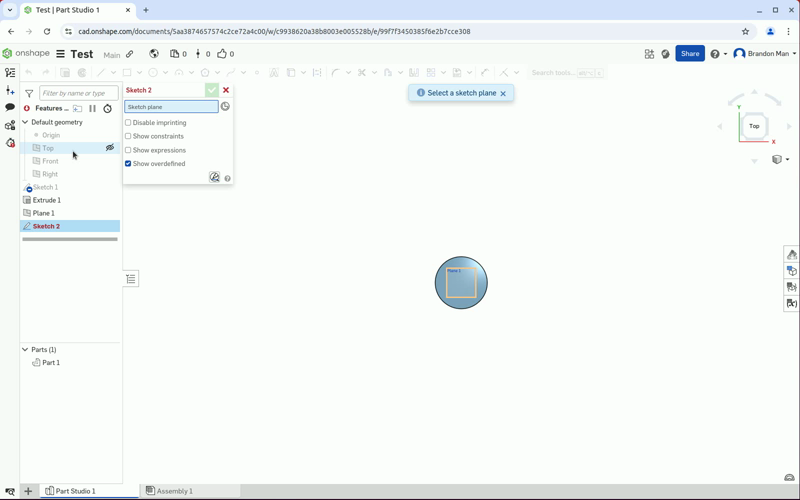
mouse_move(73, 215)
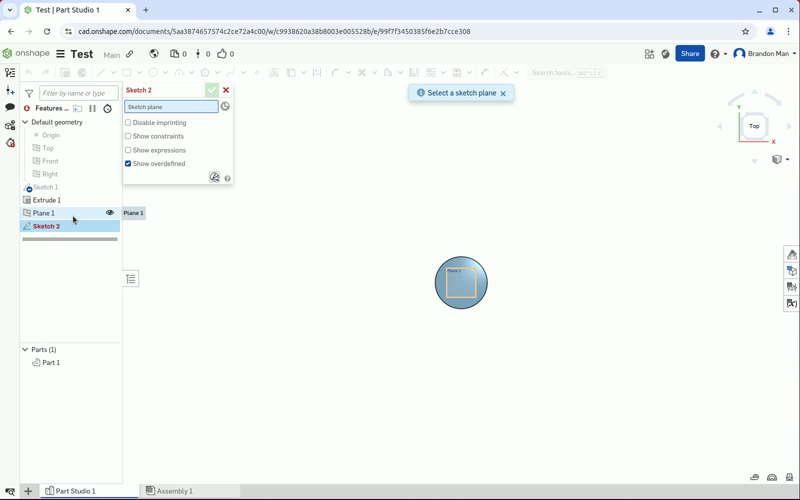
click(73, 215)
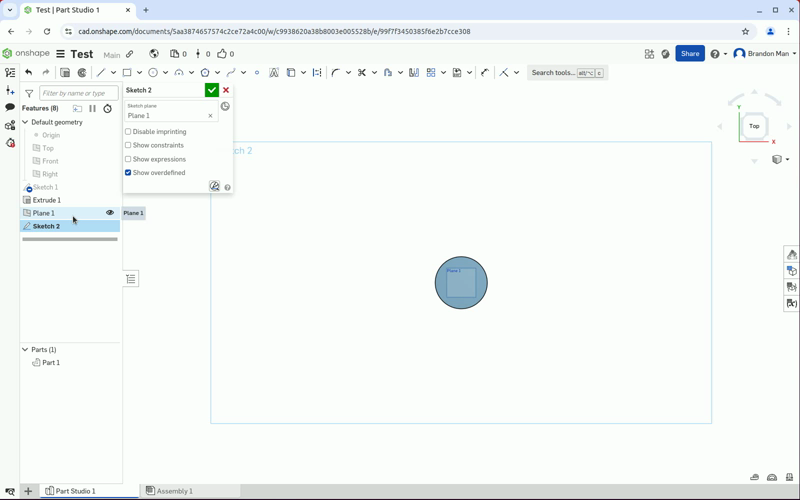
mouse_move(73, 352)
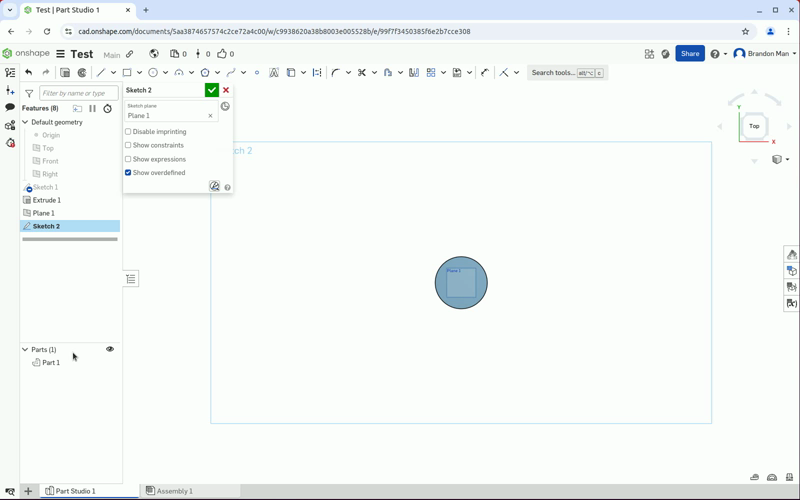
key(y)
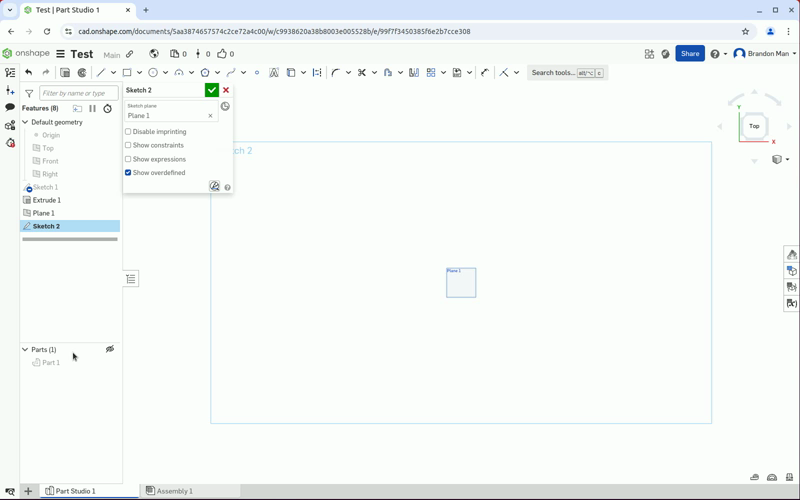
key(c)
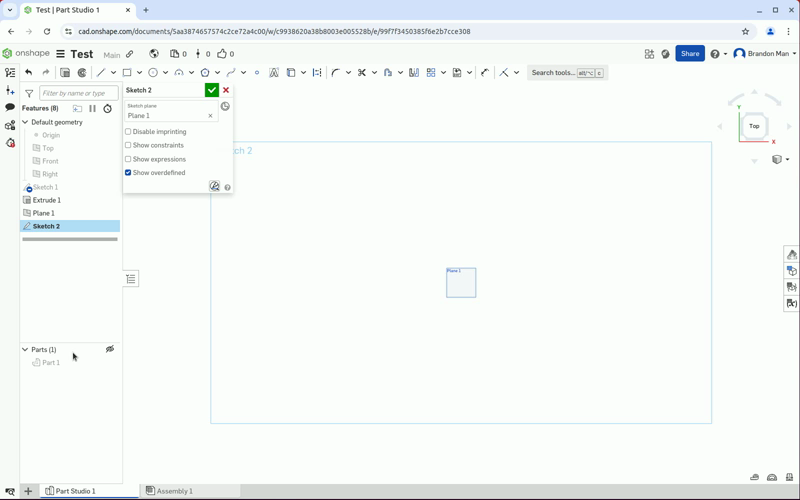
key_down(shift)
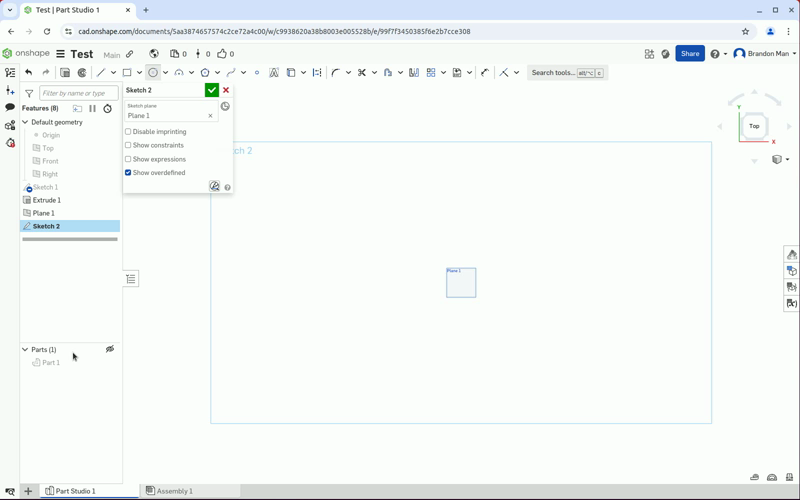
mouse_move(461, 282)
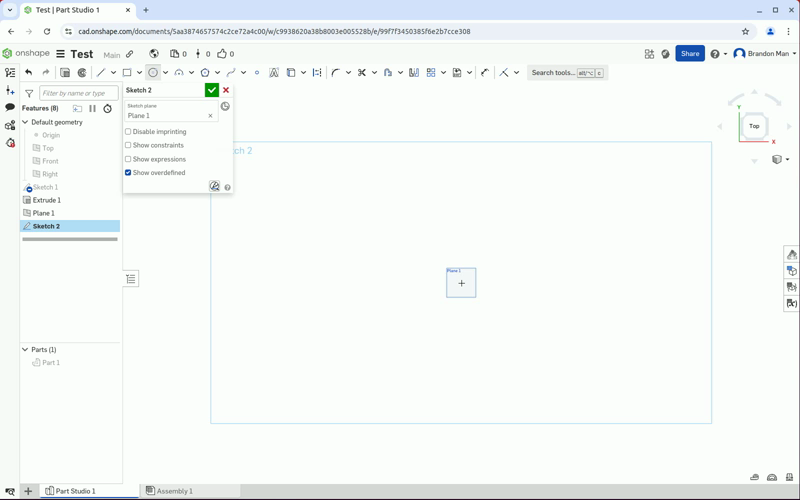
click(461, 282)
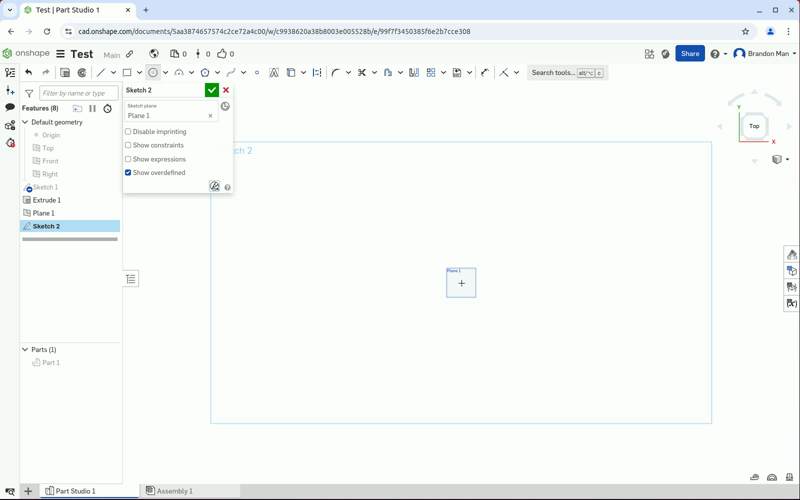
key_up(shift)
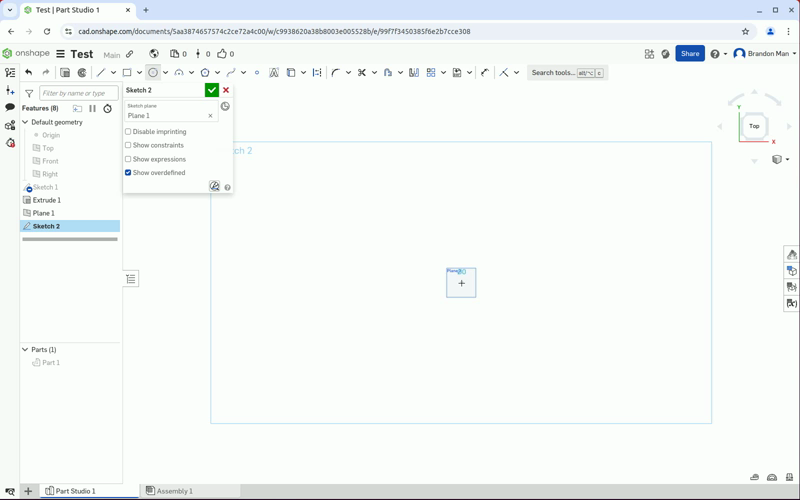
mouse_move(478, 282)
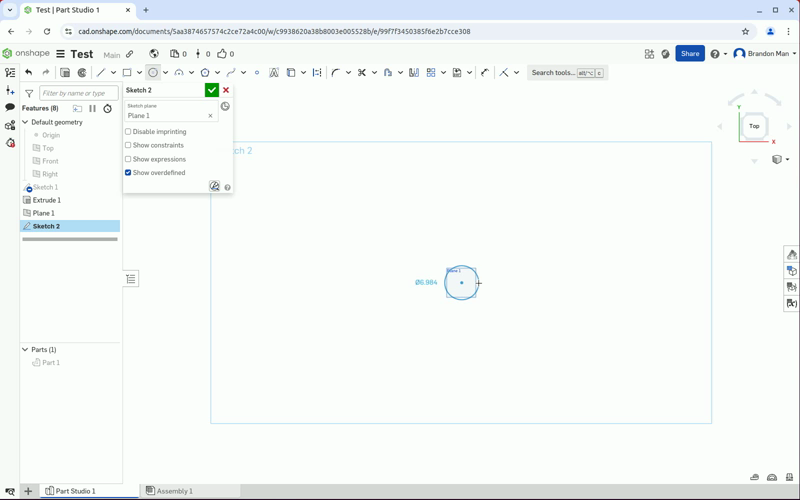
click(478, 282)
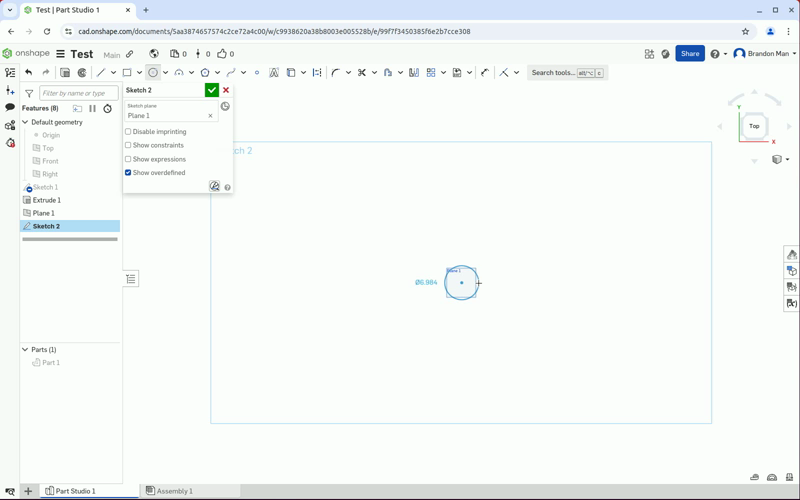
key(esc)
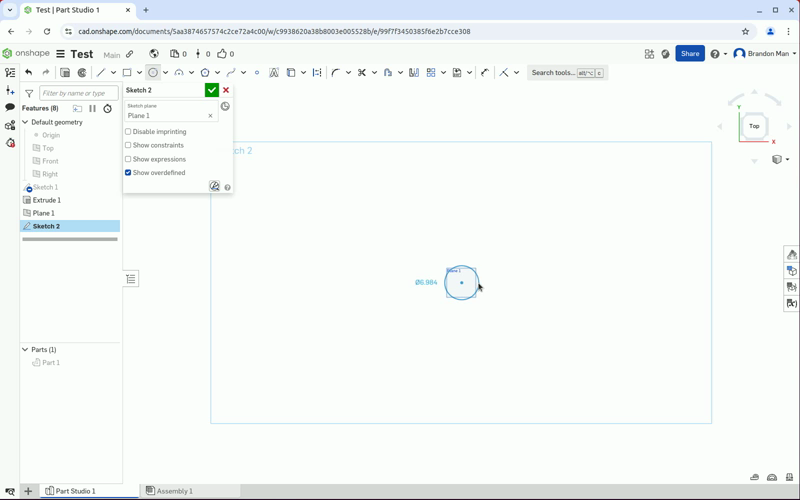
mouse_move(459, 273)
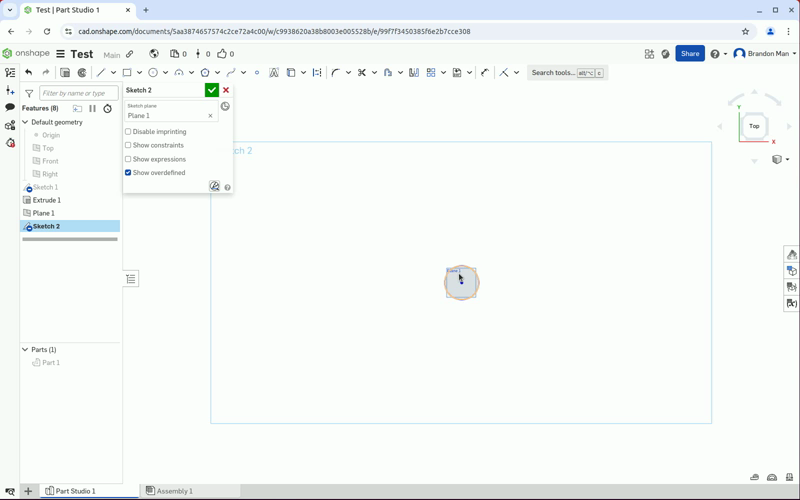
scroll(6)
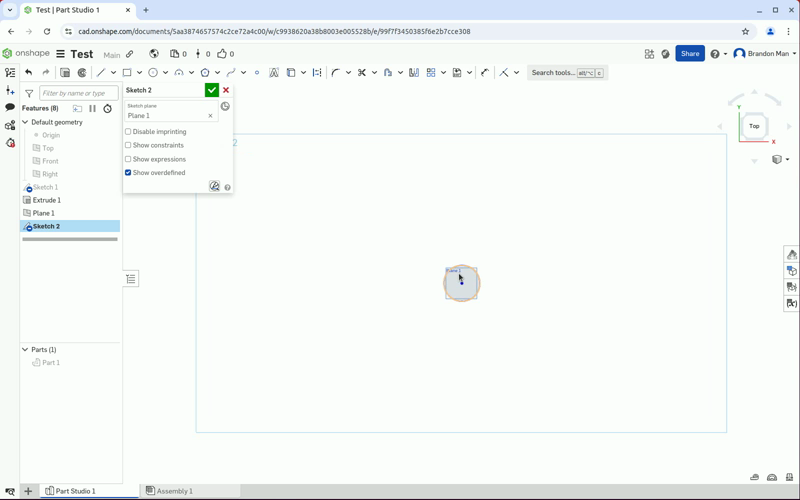
scroll(6)
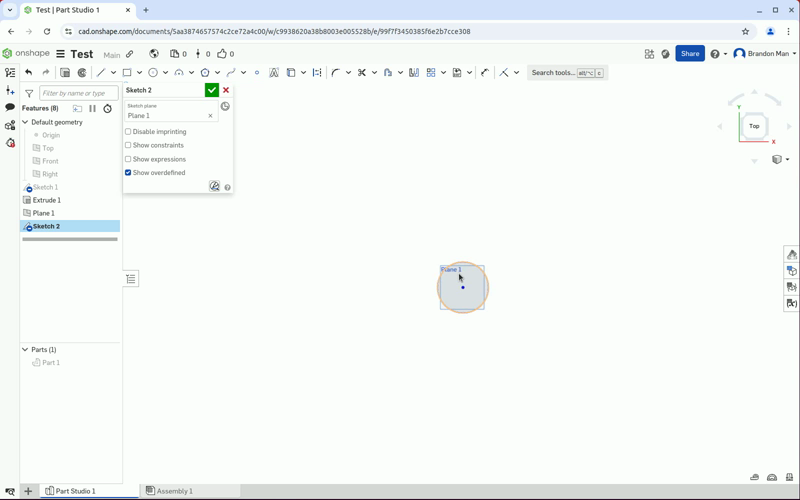
scroll(6)
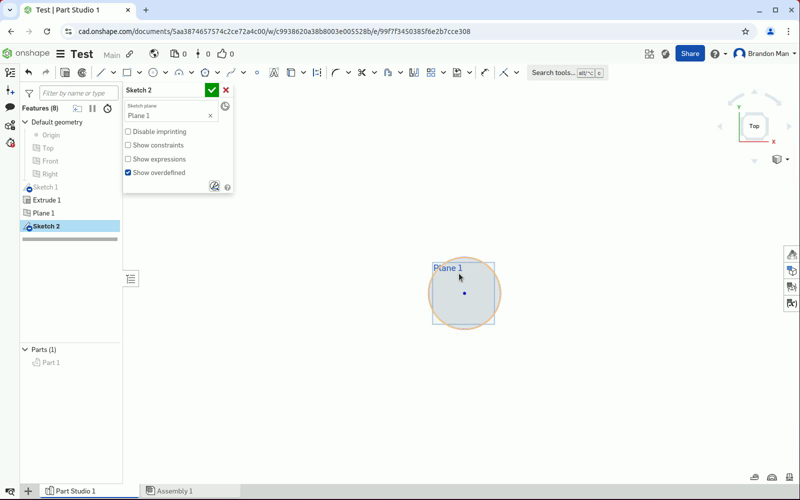
scroll(6)
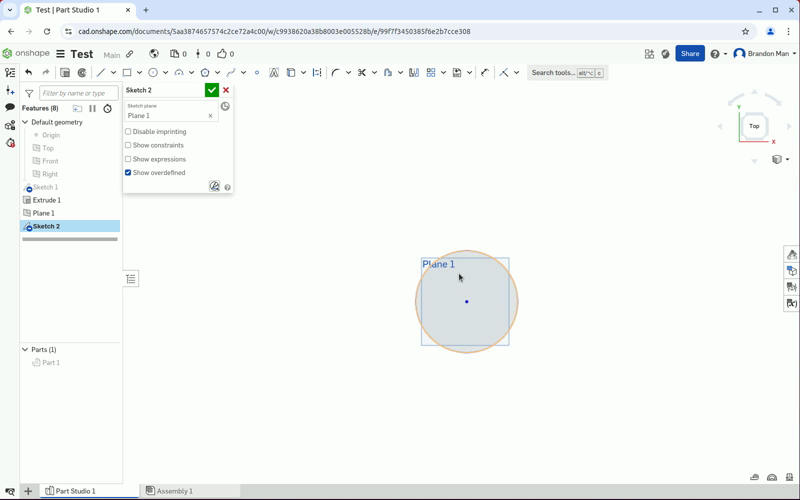
scroll(6)
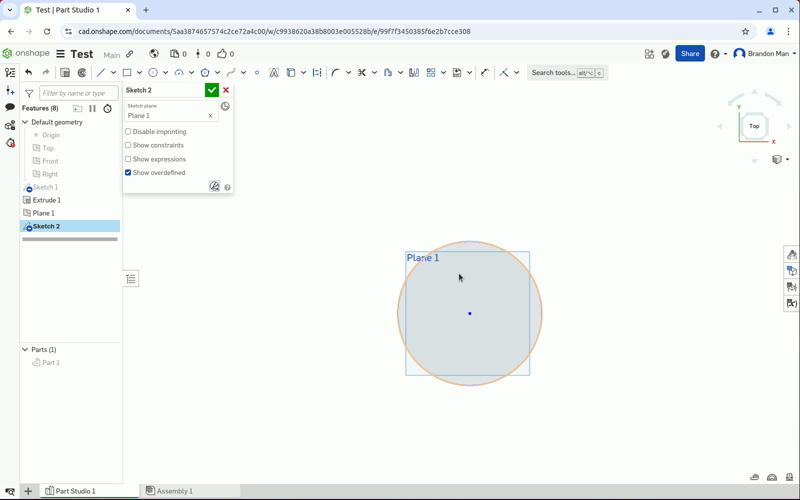
scroll(6)
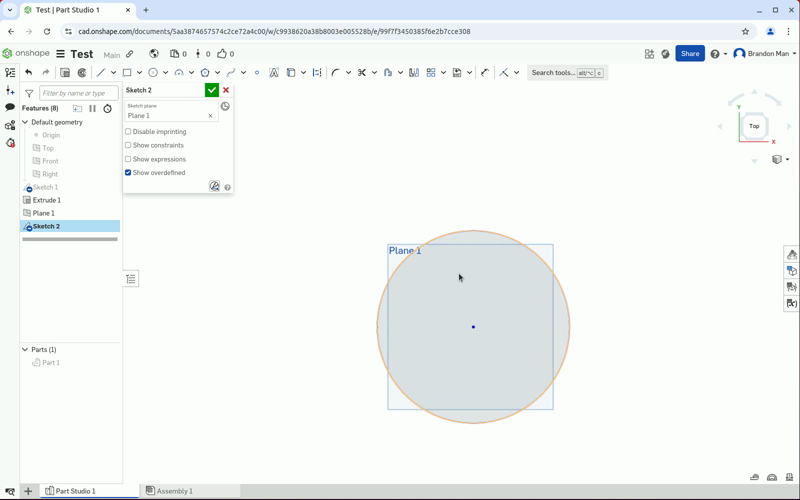
scroll(6)
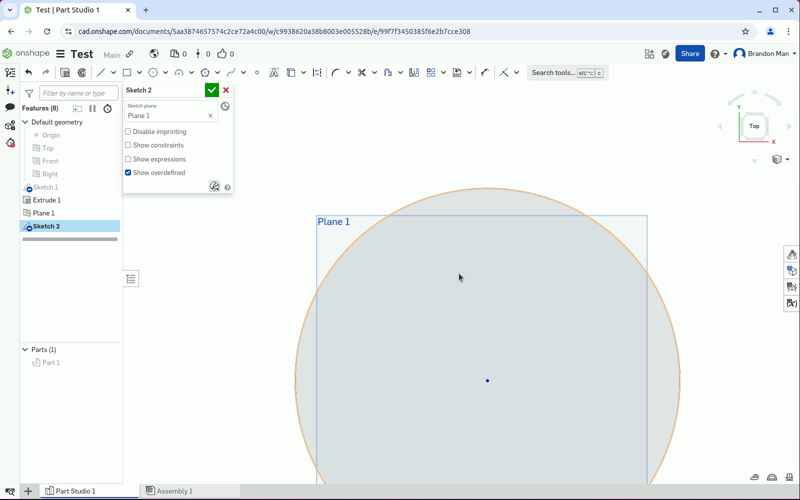
click(459, 273)
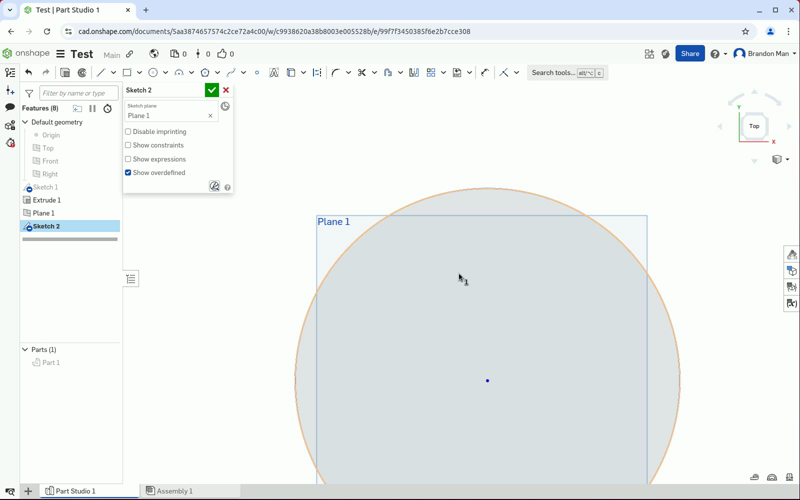
scroll(-6)
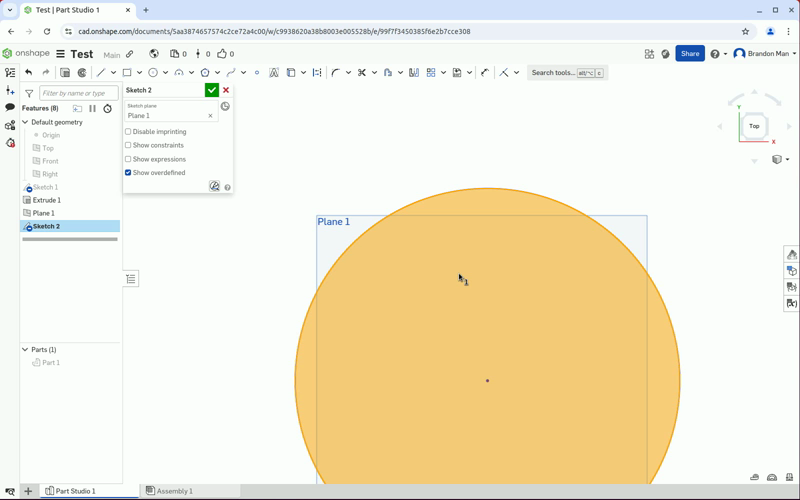
scroll(-6)
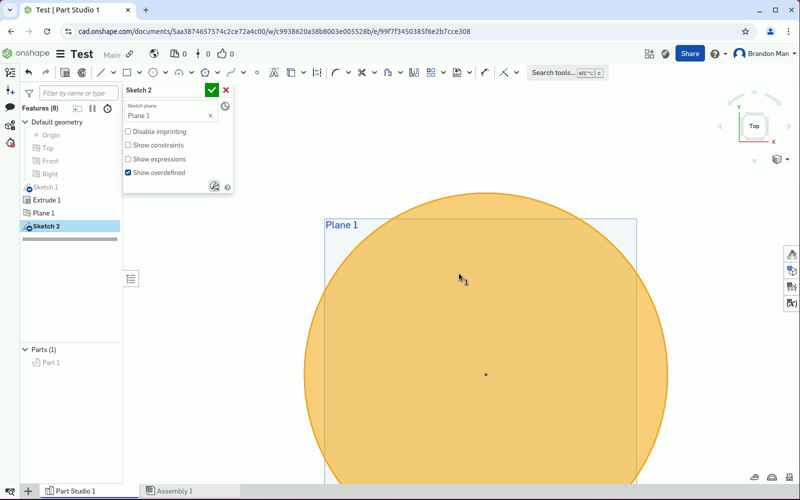
scroll(-6)
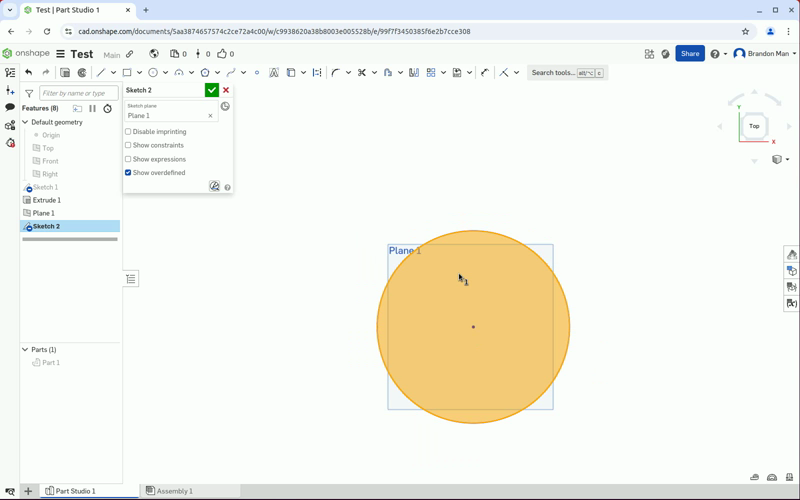
scroll(-6)
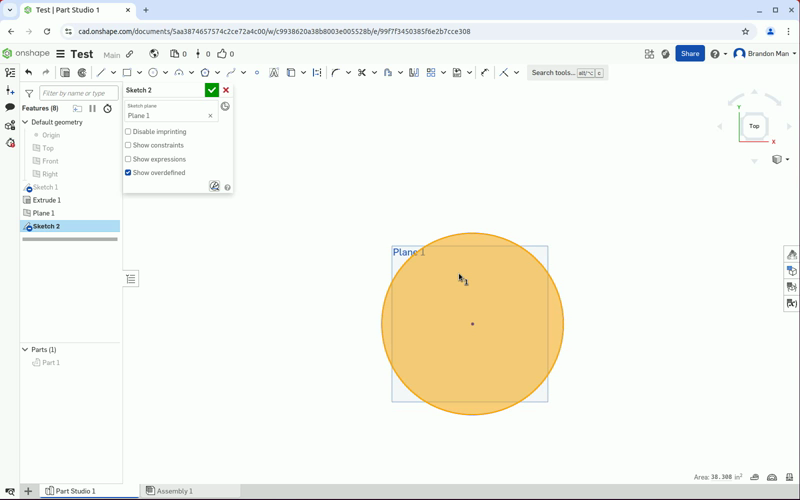
scroll(-6)
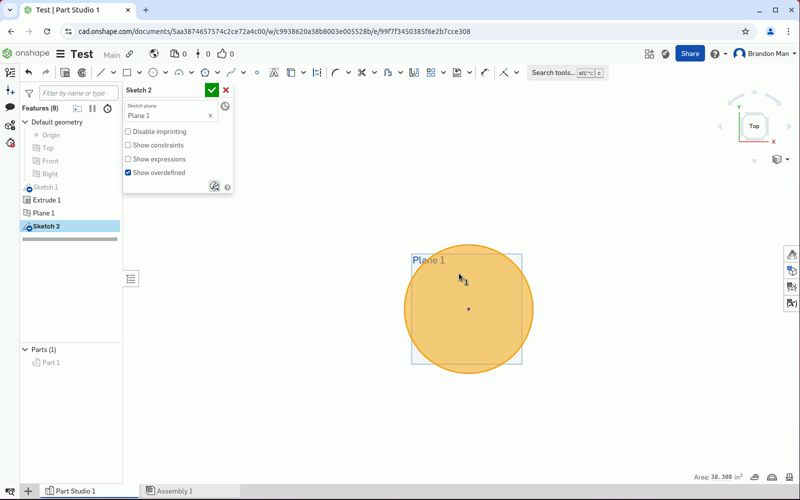
scroll(-6)
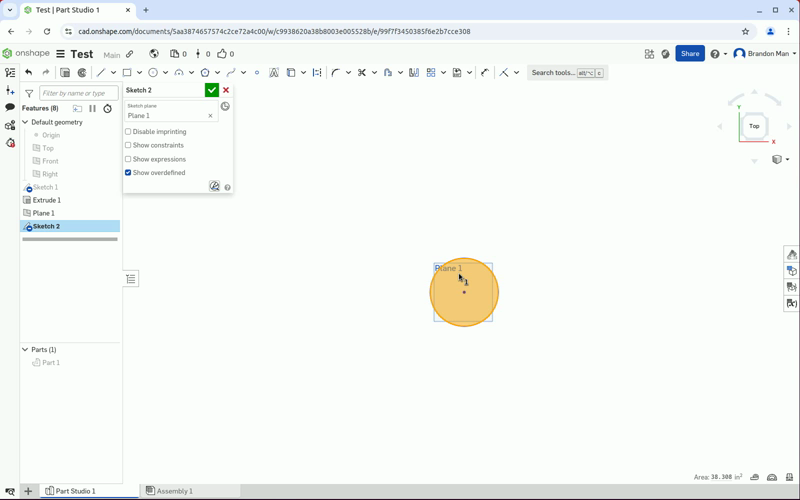
scroll(-6)
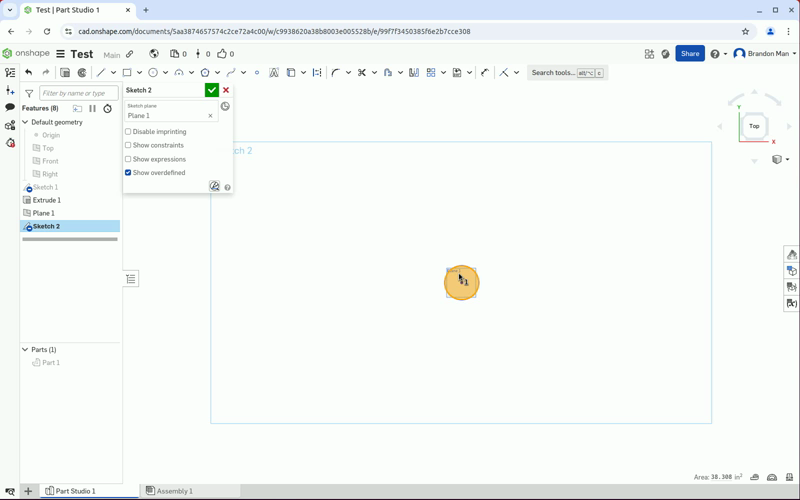
mouse_move(73, 352)
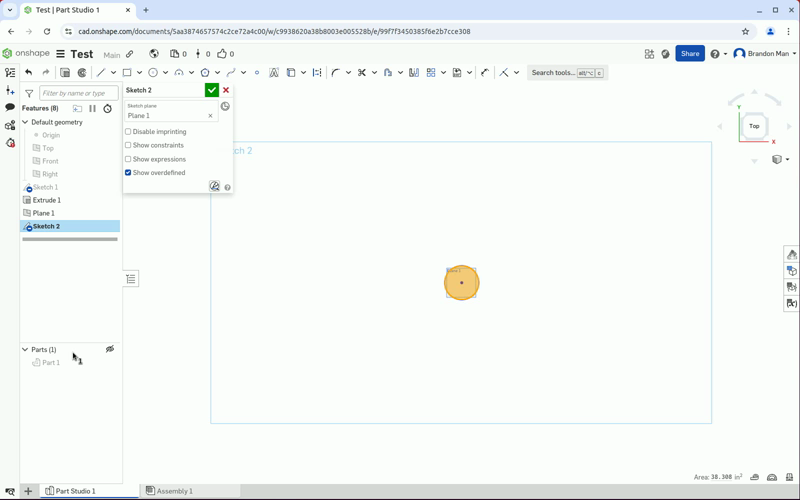
key(shift+y)
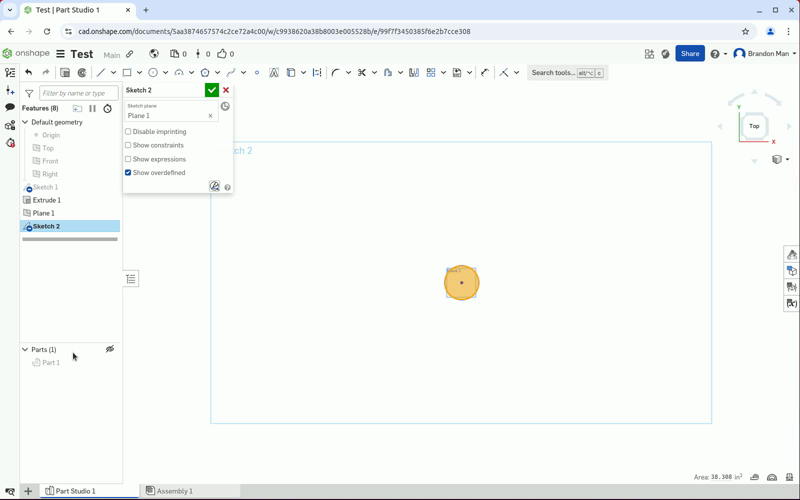
key(shift+e)
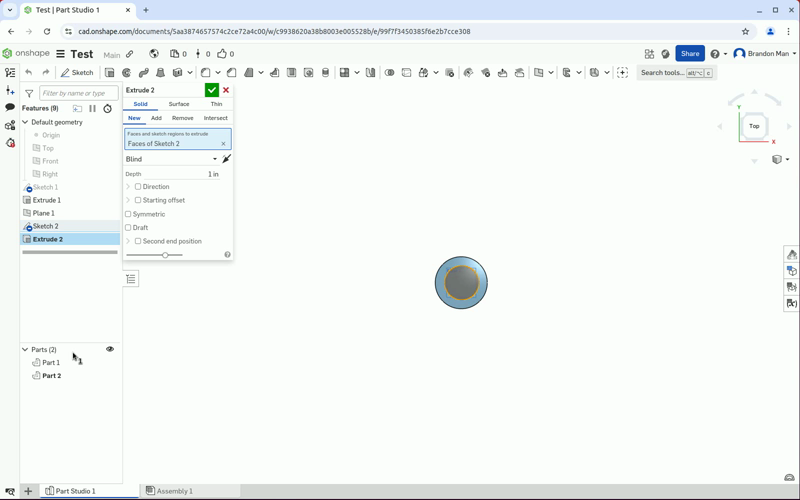
mouse_move(143, 106)
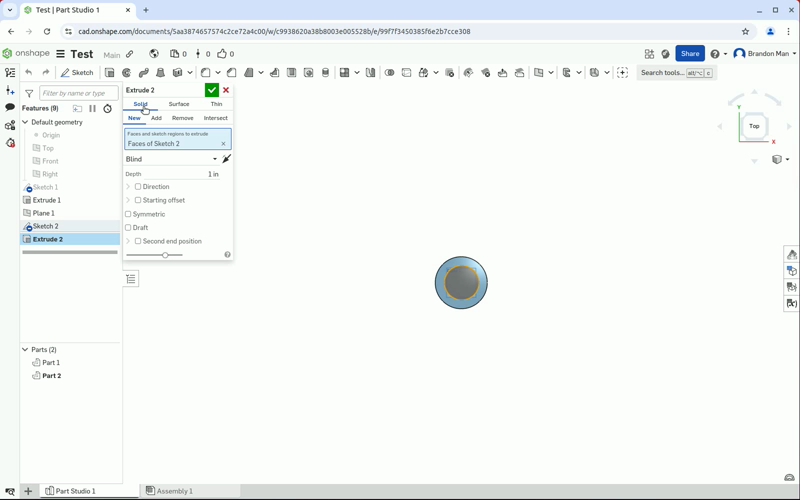
click(143, 106)
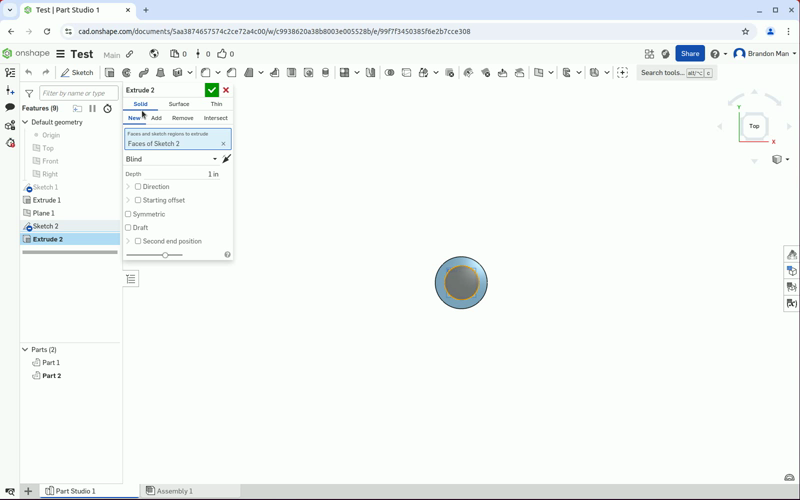
mouse_move(137, 120)
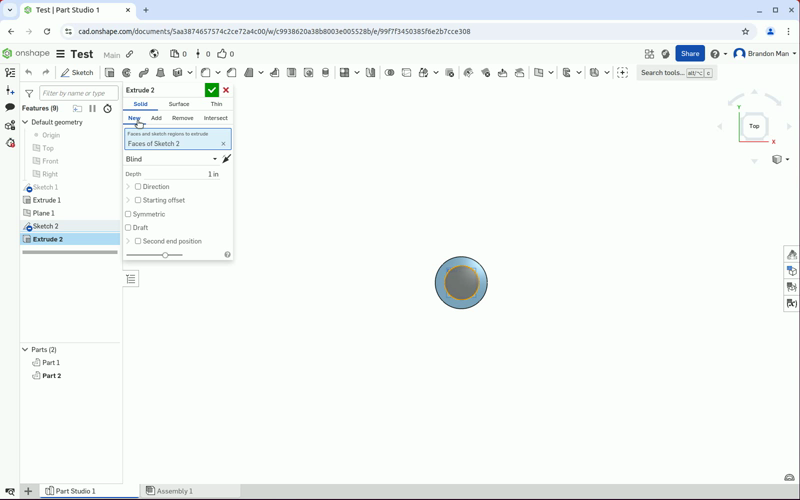
click(137, 120)
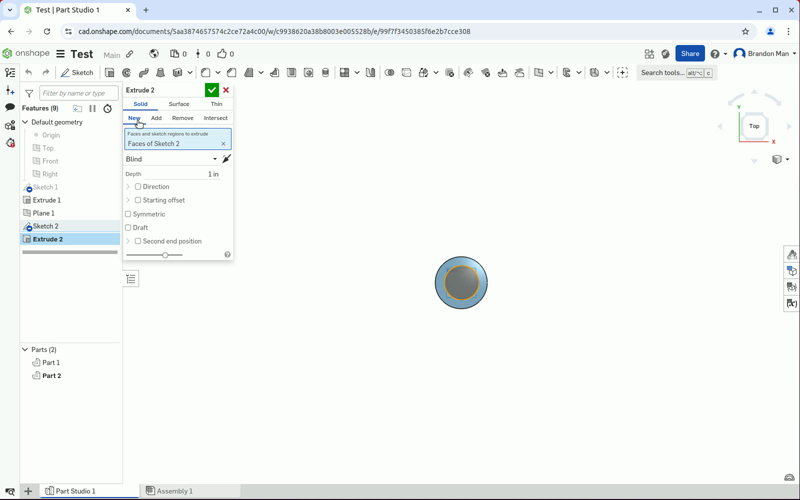
key(tab, 4)
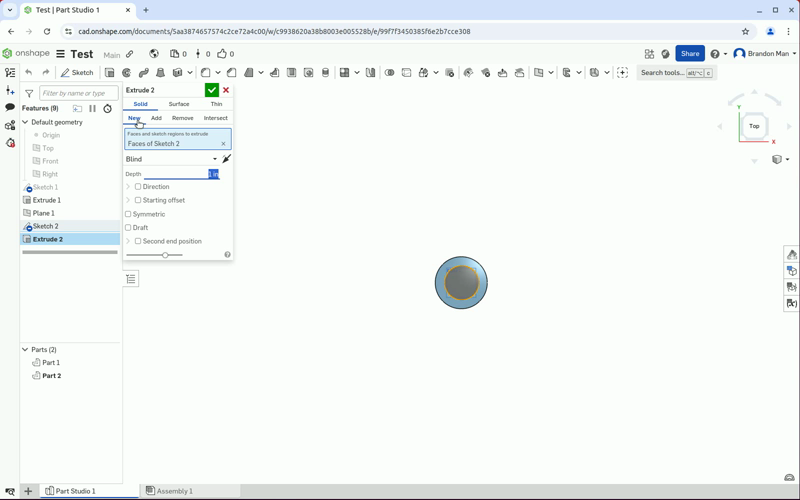
text(20.46)
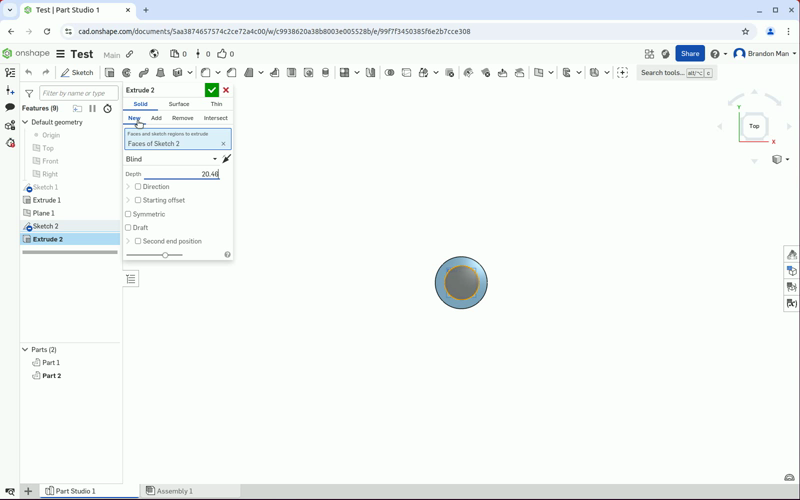
key(enter)
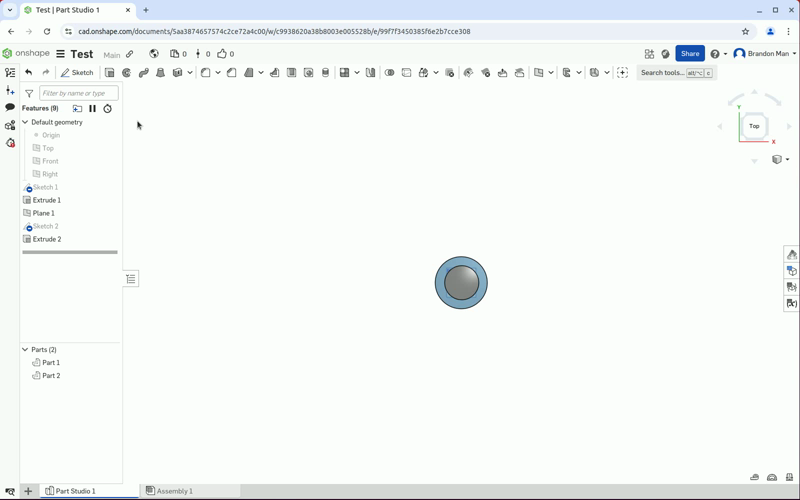
key(shift+h)
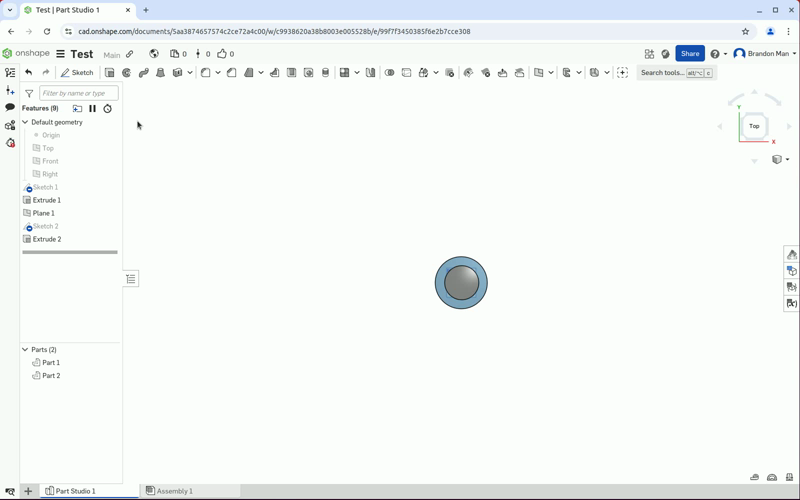
key(shift+h)
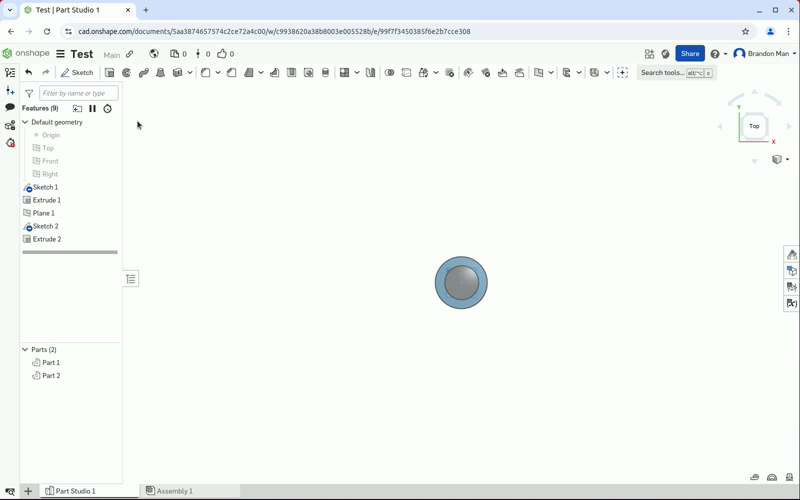
key(shift+7)
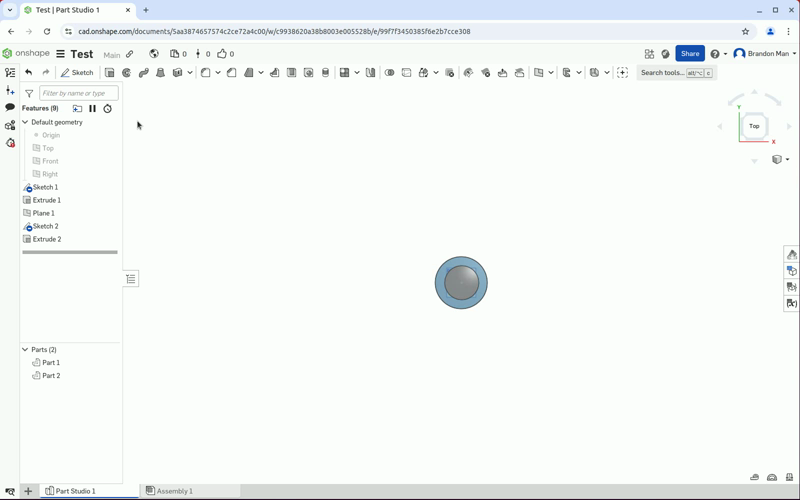
key(up, 3)
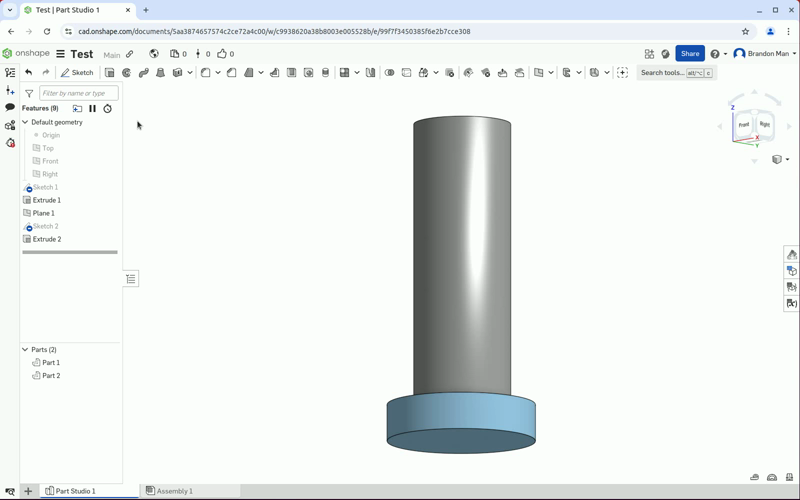
key(left, 3)
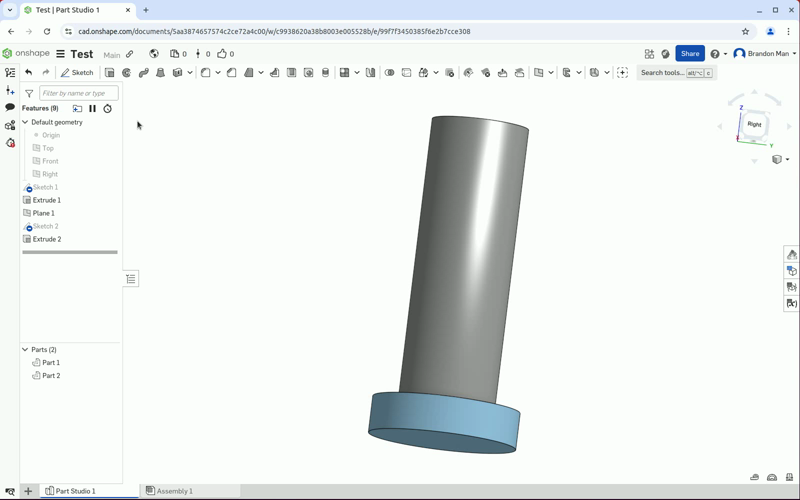
key(right, 3)
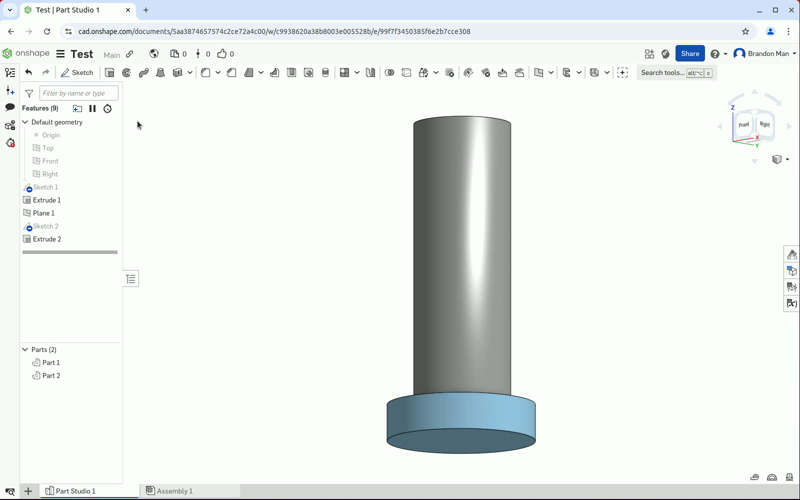
key(down, 3)
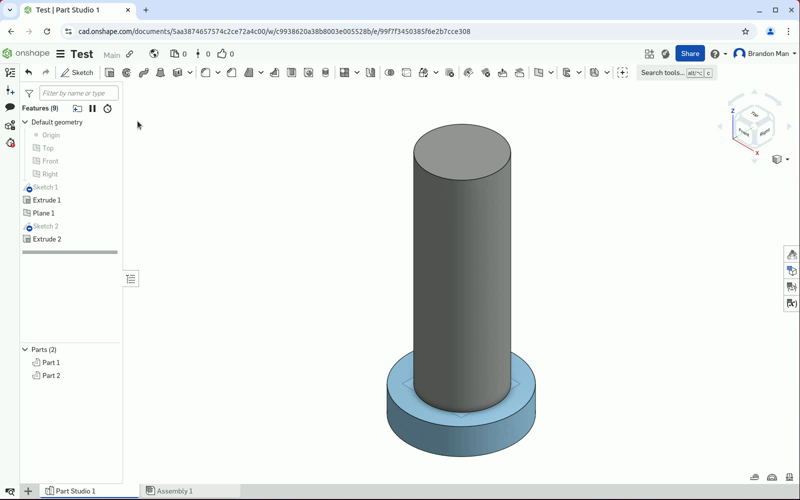
mouse_move(73, 189)
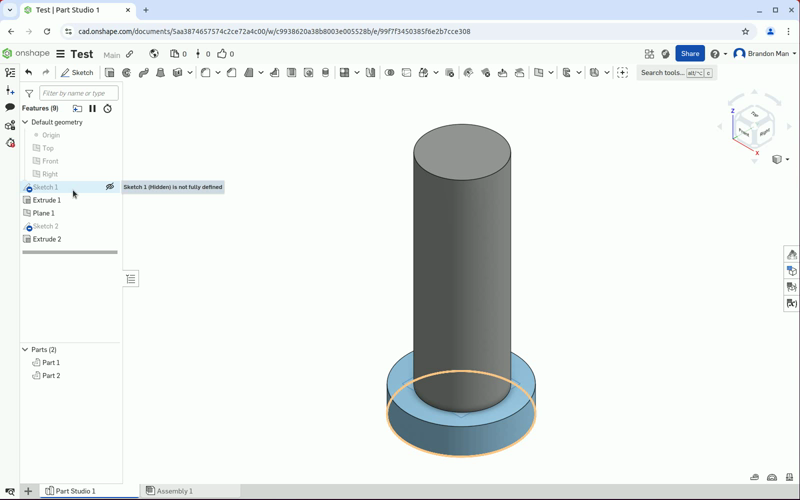
click(73, 189)